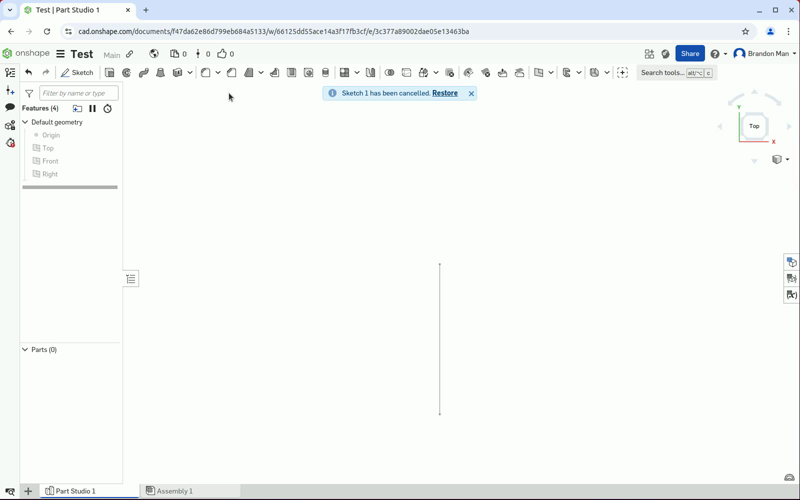
key(shift+h)
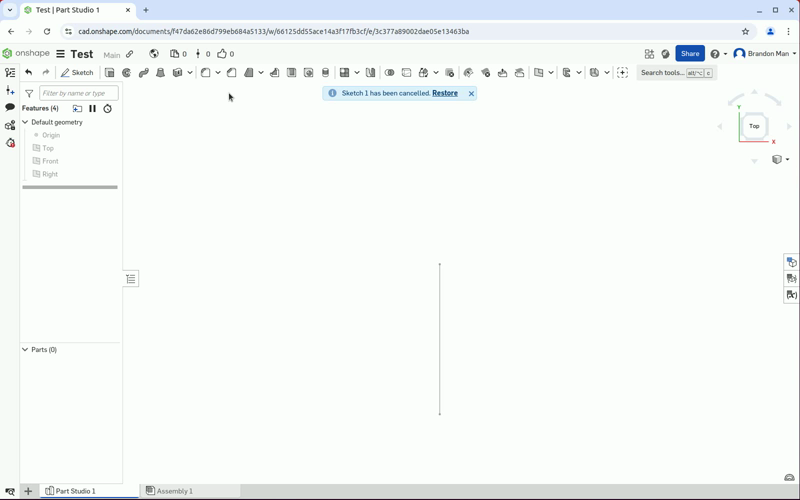
key(shift+s)
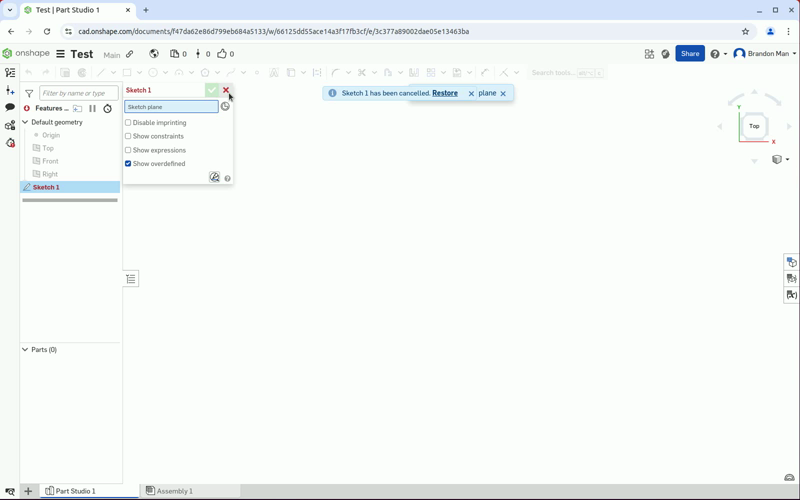
mouse_move(73, 150)
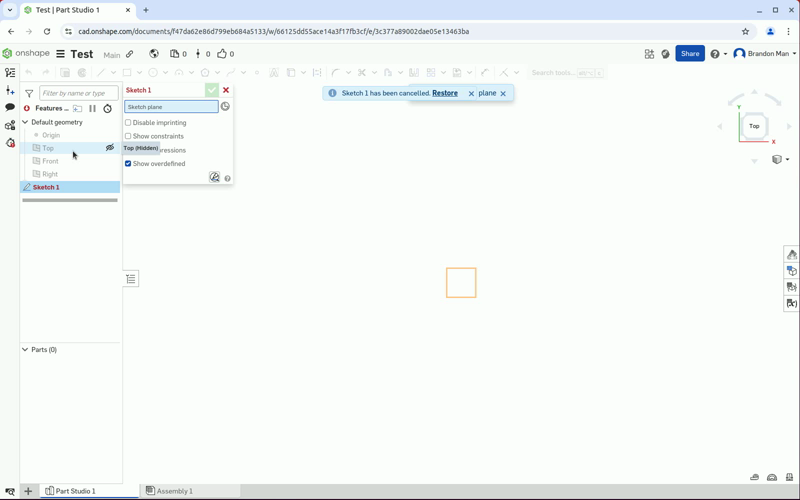
click(73, 150)
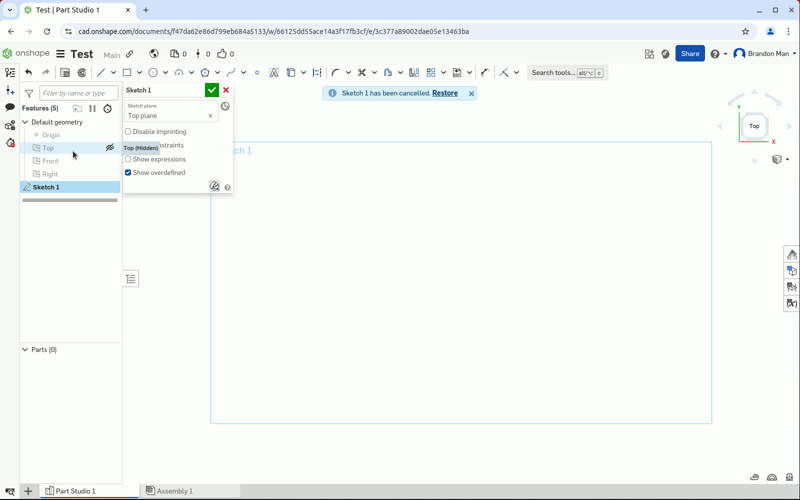
mouse_move(73, 352)
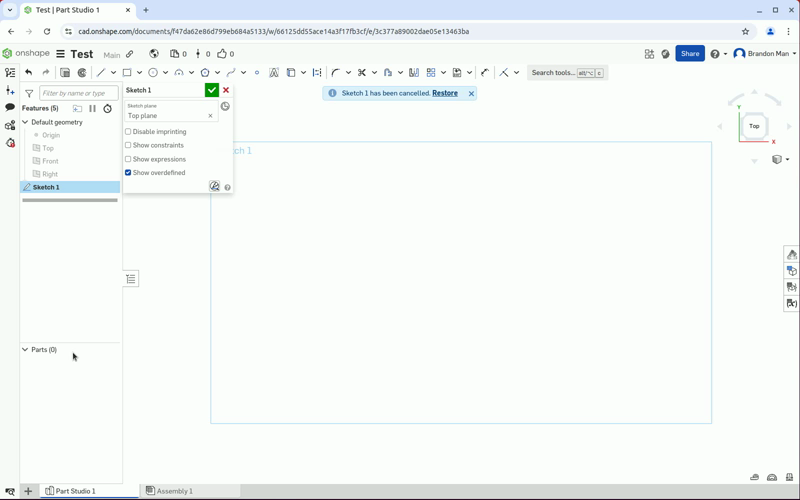
key(y)
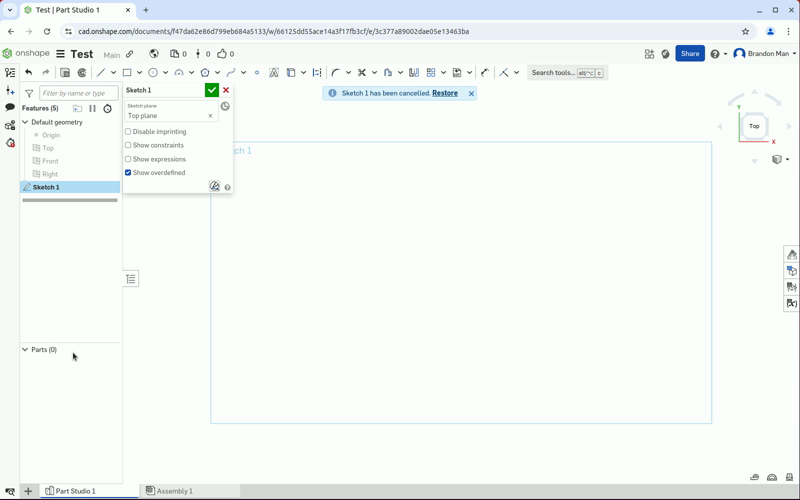
key(c)
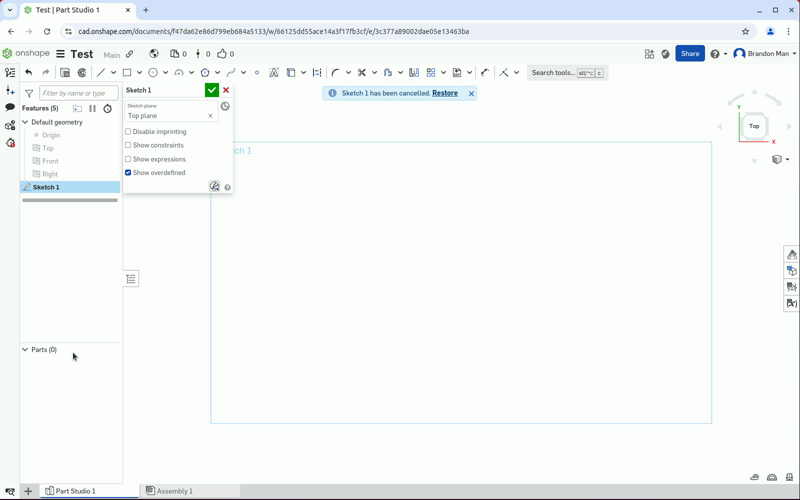
key_down(shift)
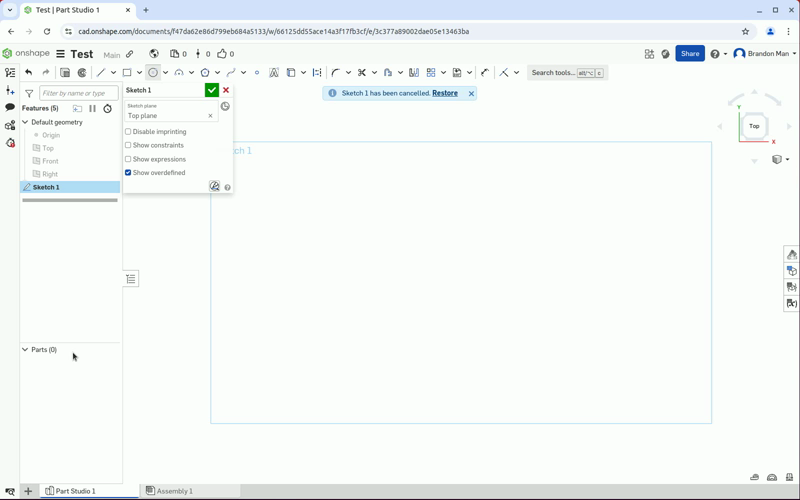
mouse_move(461, 282)
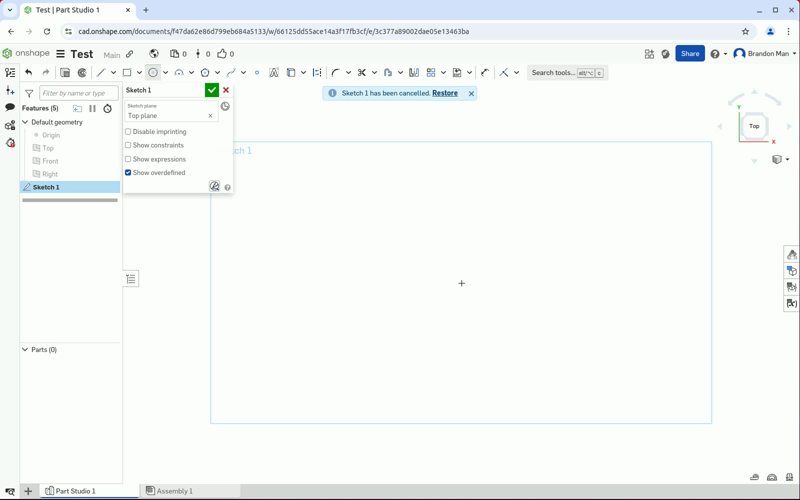
click(461, 282)
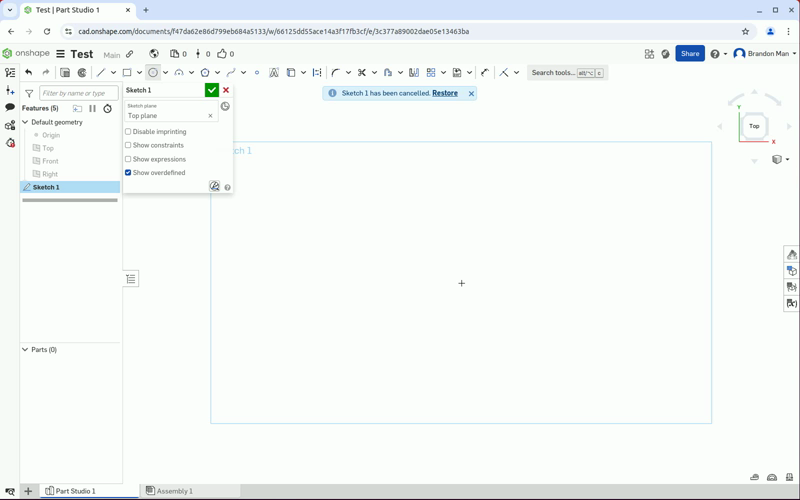
key_up(shift)
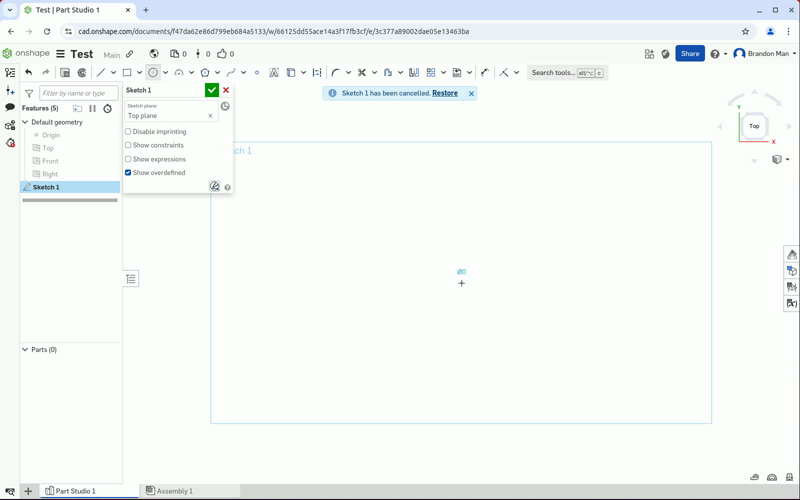
mouse_move(551, 282)
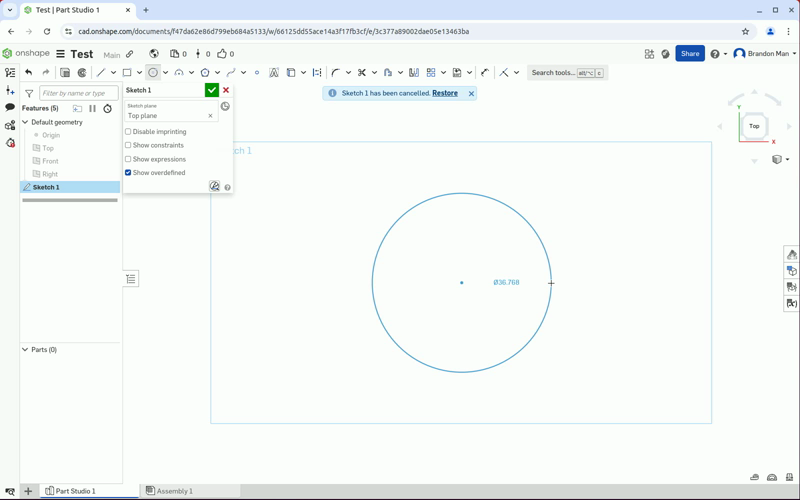
click(551, 282)
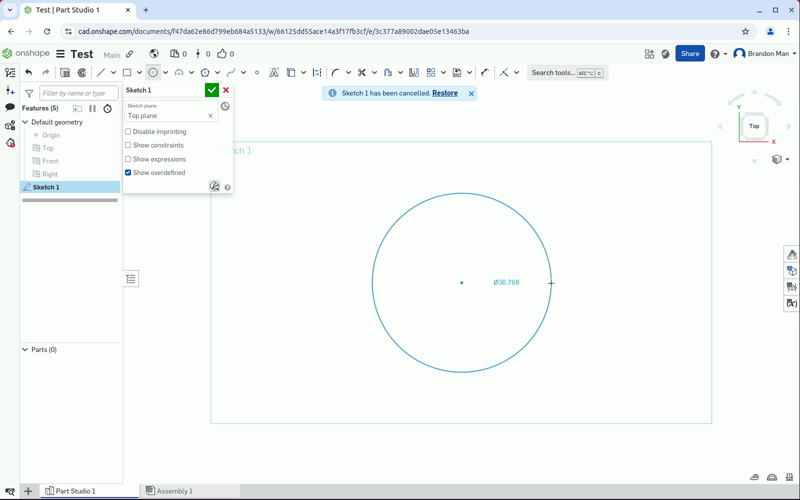
key(esc)
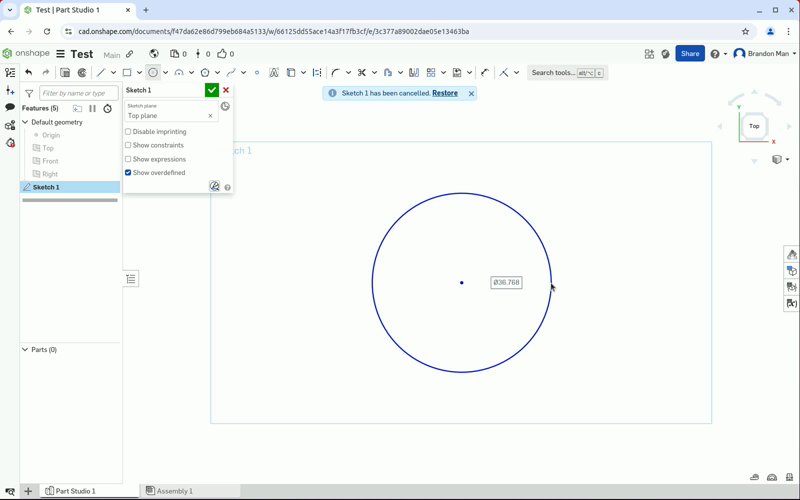
mouse_move(494, 342)
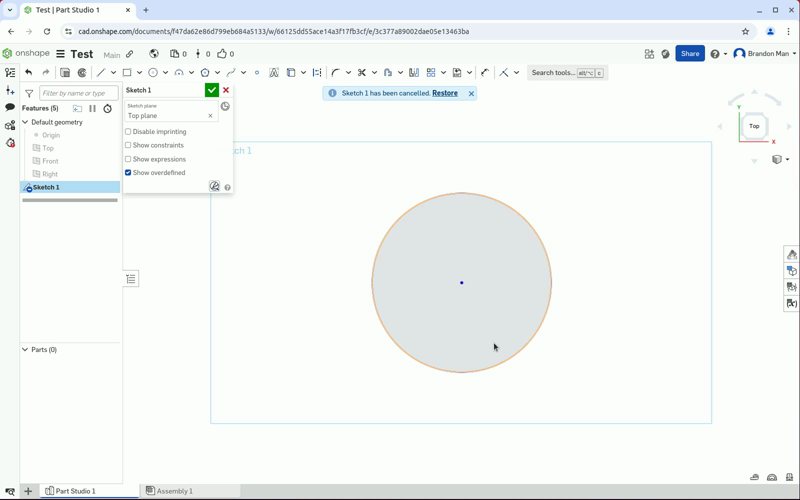
click(494, 342)
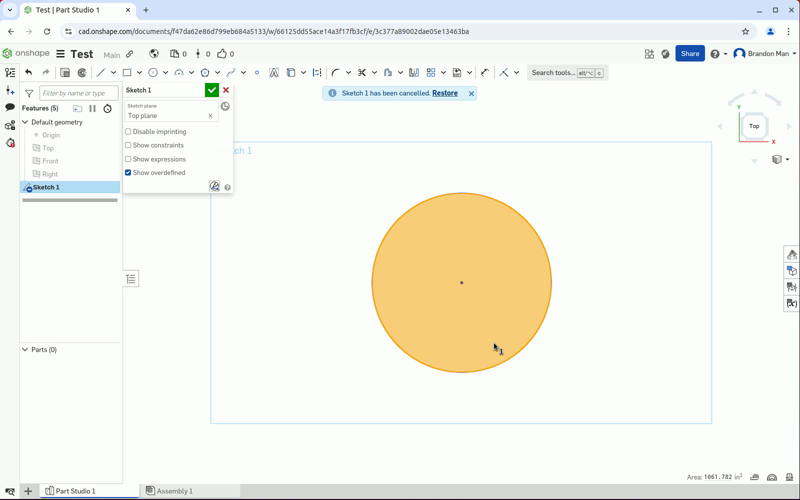
mouse_move(73, 352)
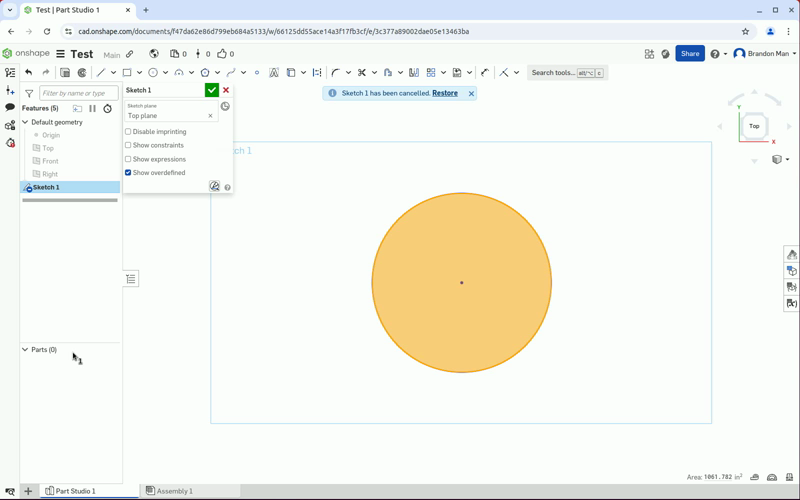
key(shift+y)
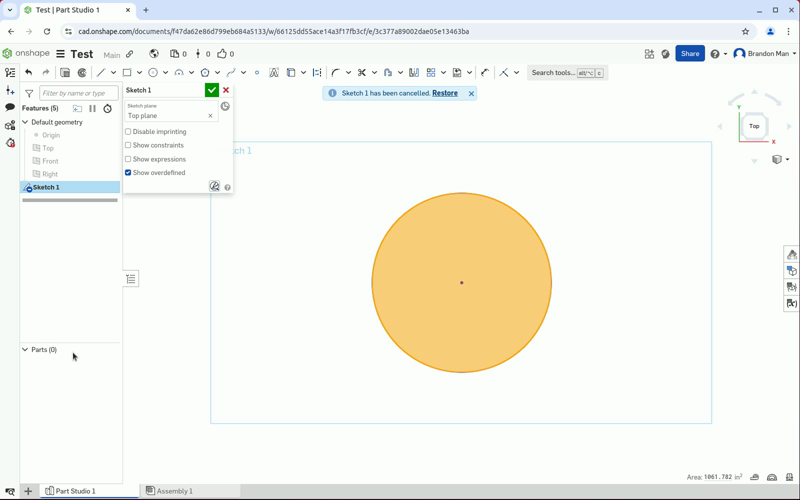
key(shift+e)
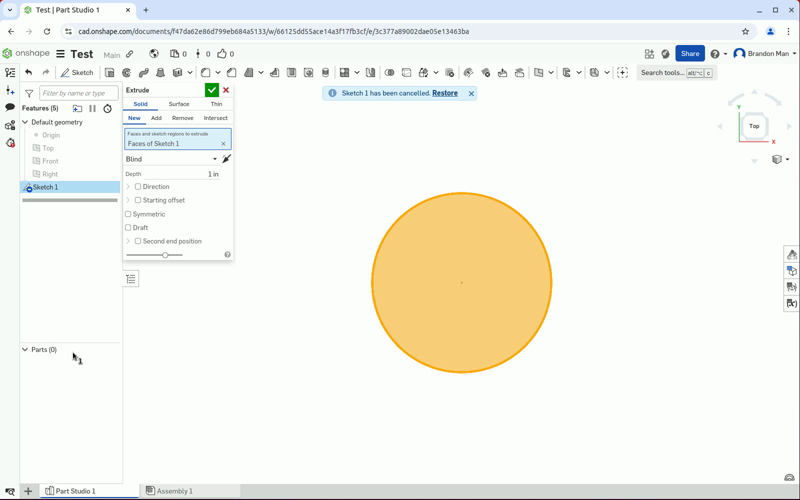
mouse_move(143, 106)
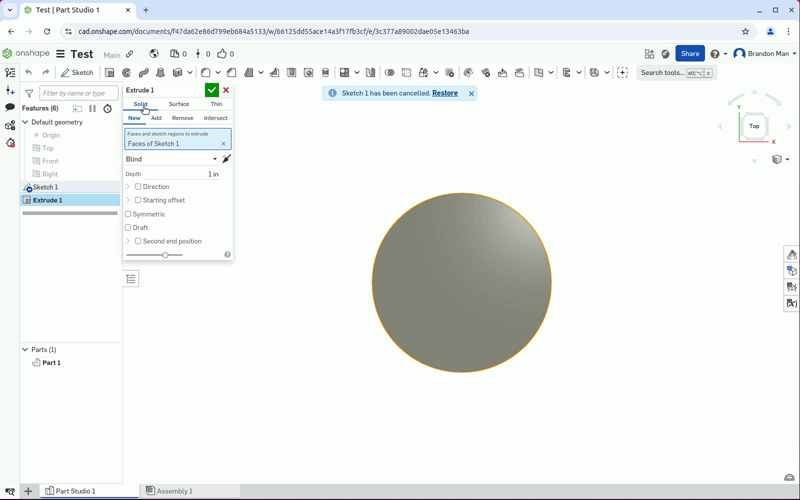
click(143, 106)
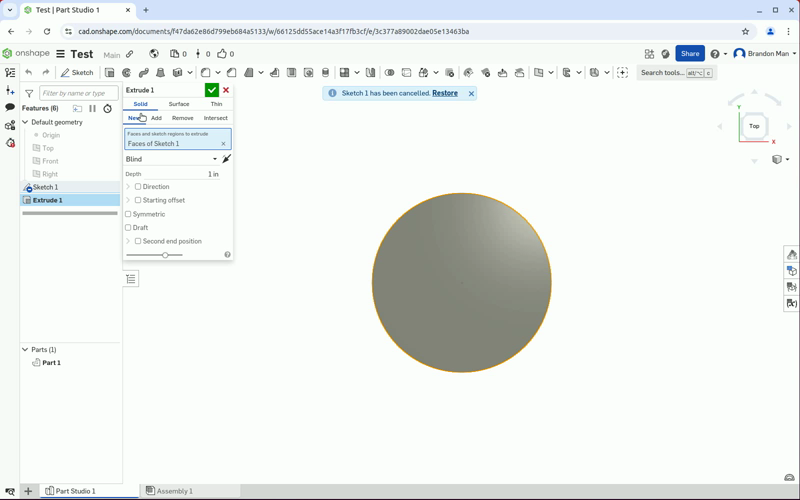
mouse_move(137, 120)
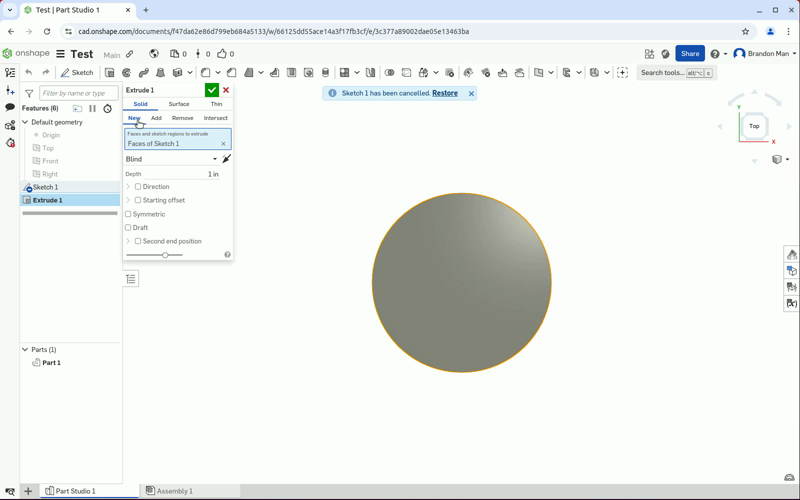
click(137, 120)
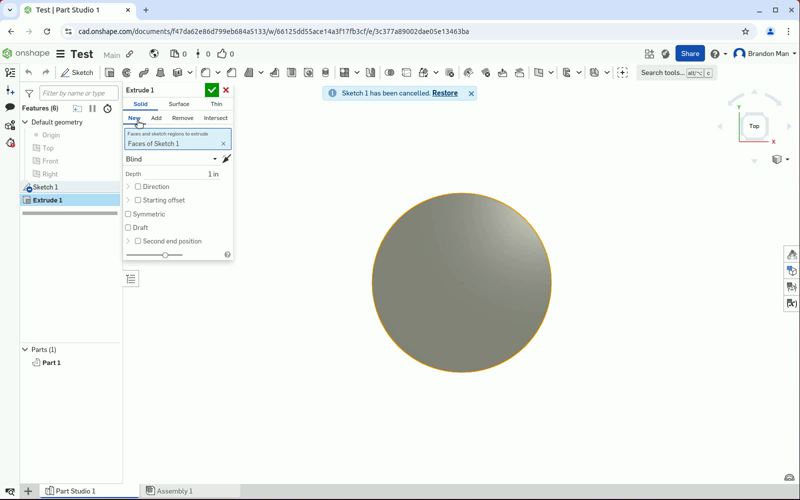
key(tab, 4)
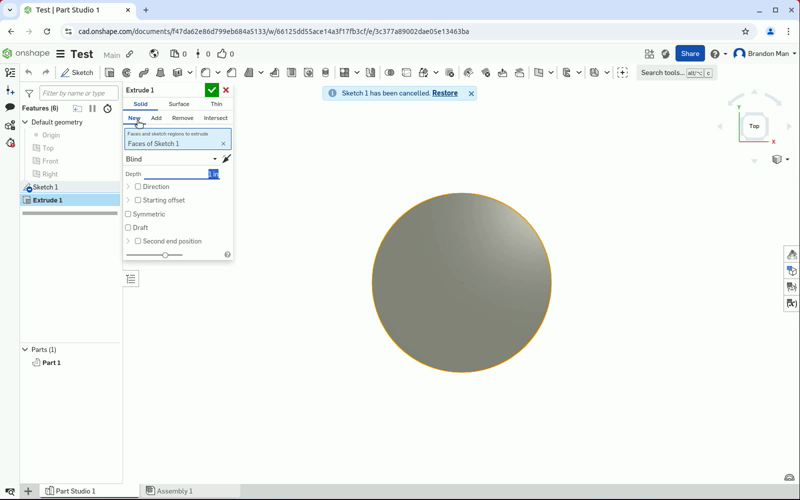
text(23.108)
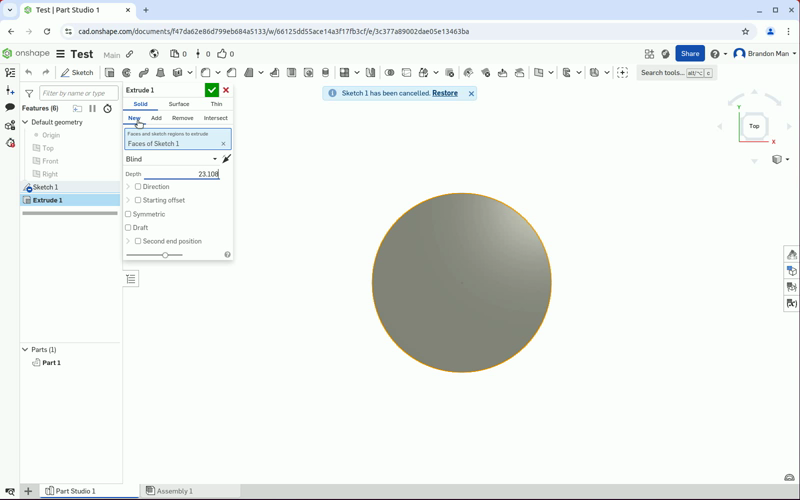
key(enter)
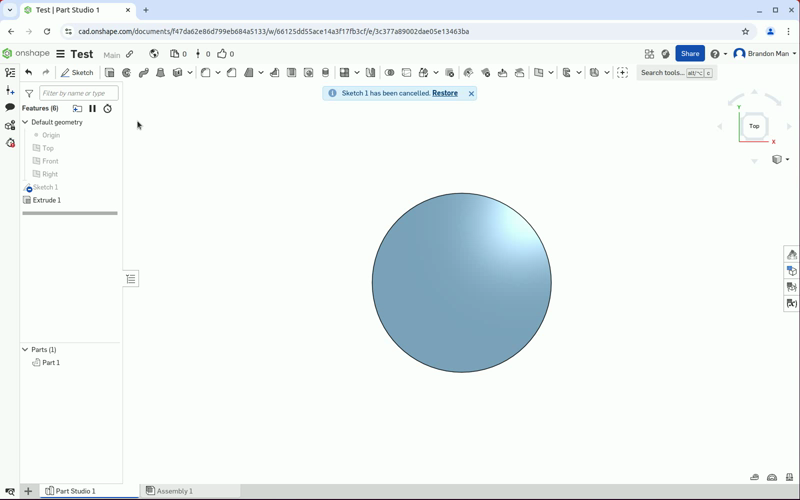
key(shift+h)
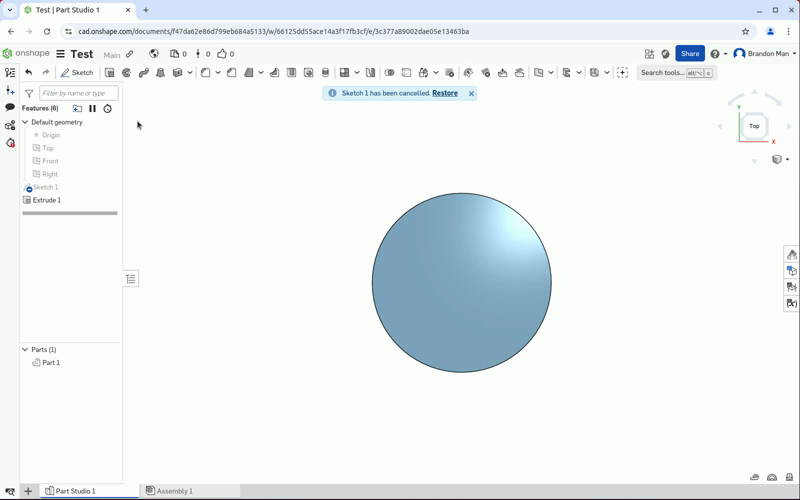
key(shift+h)
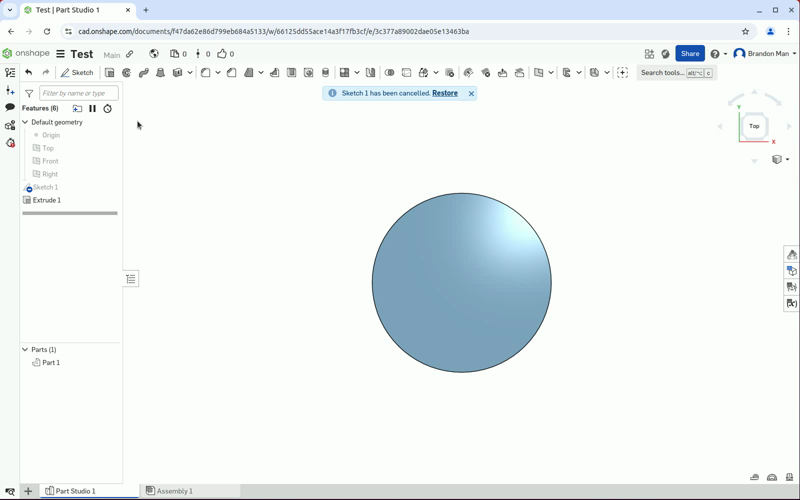
mouse_move(73, 189)
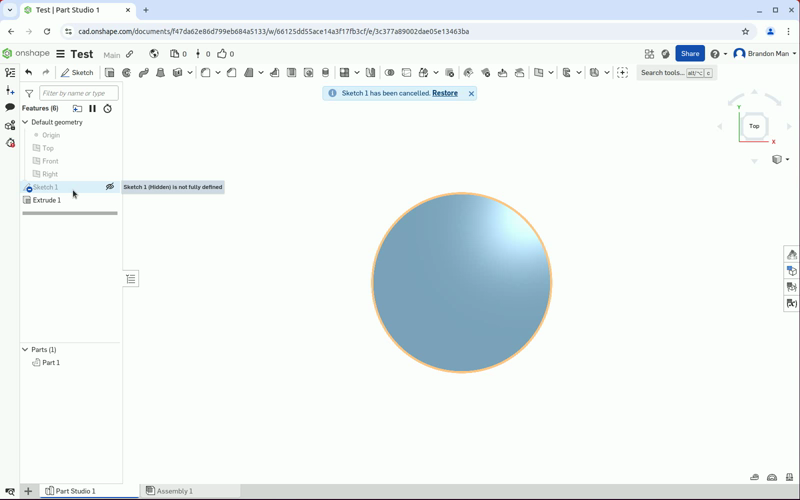
click(73, 189)
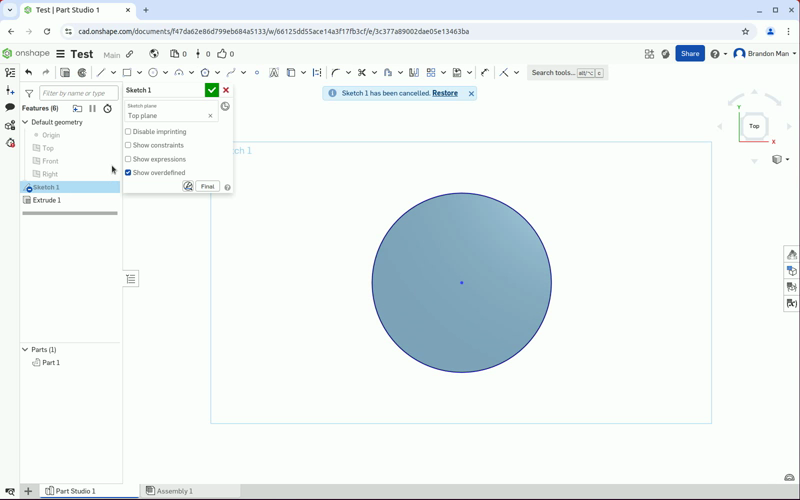
mouse_move(229, 92)
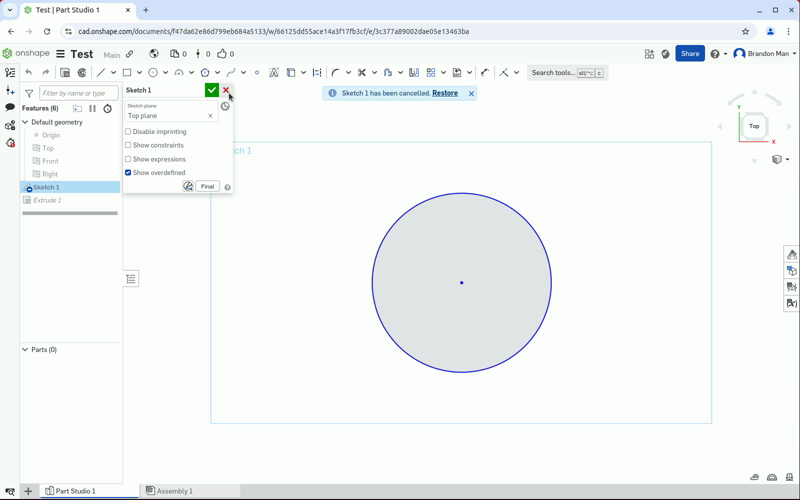
click(229, 92)
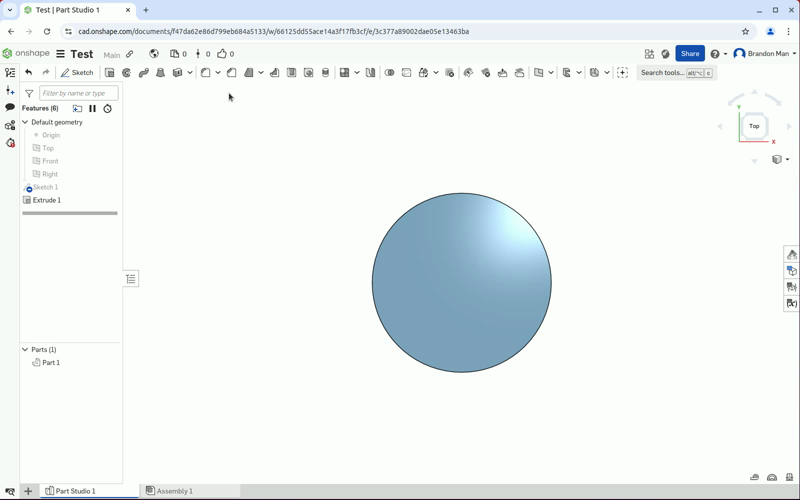
mouse_move(541, 75)
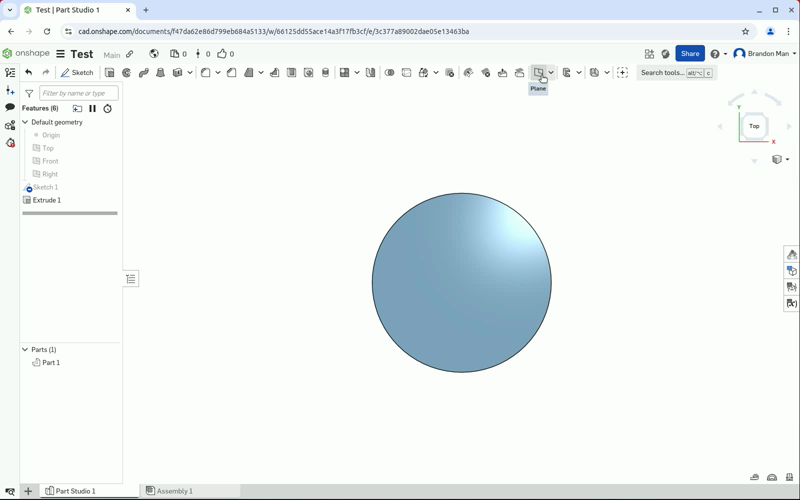
click(541, 75)
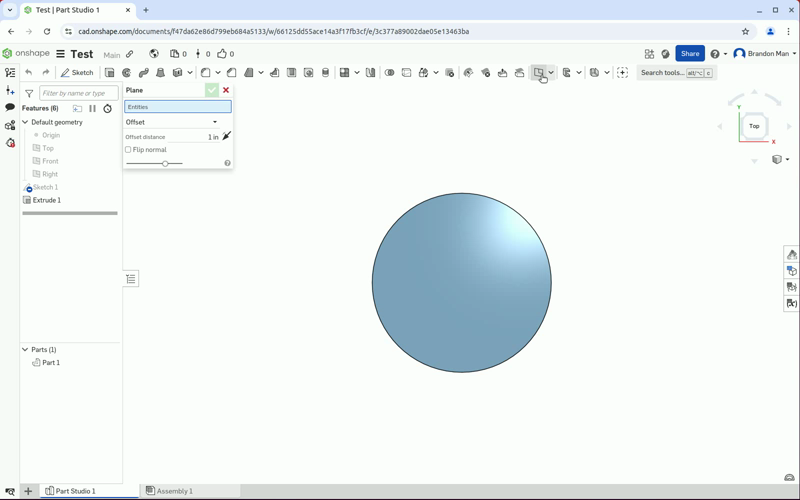
mouse_move(73, 150)
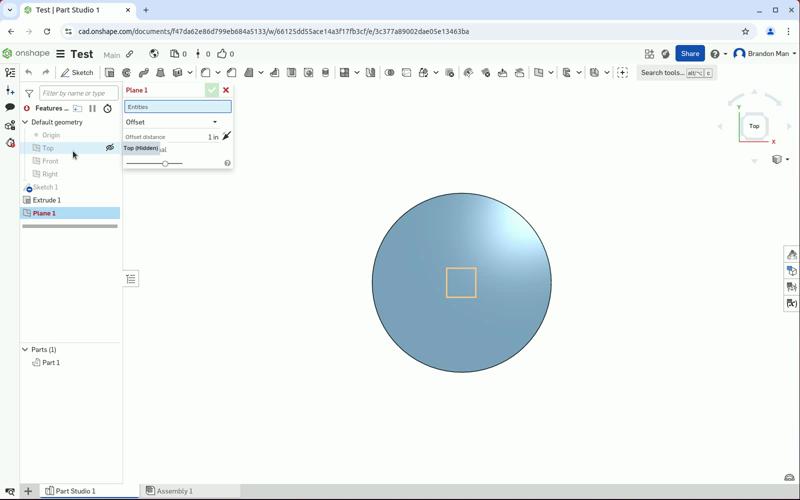
click(73, 150)
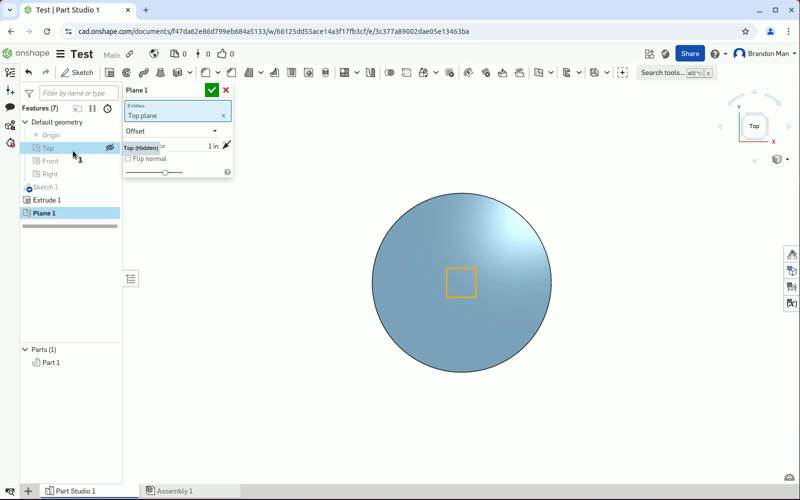
key(tab, 2)
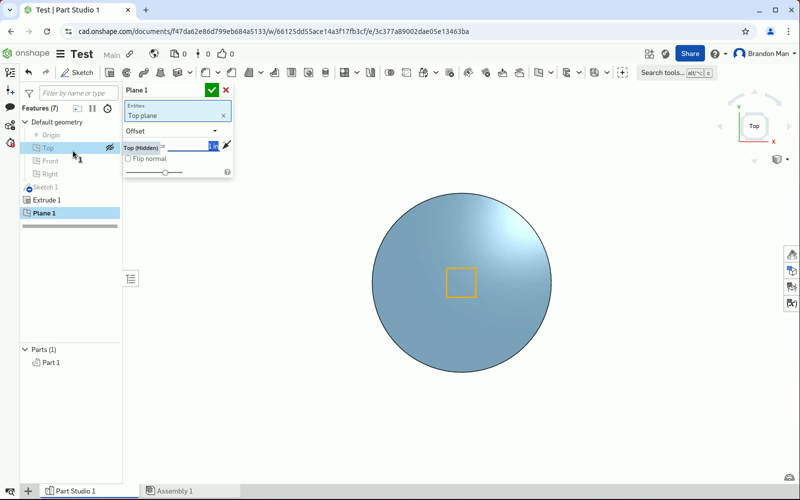
text(23.108)
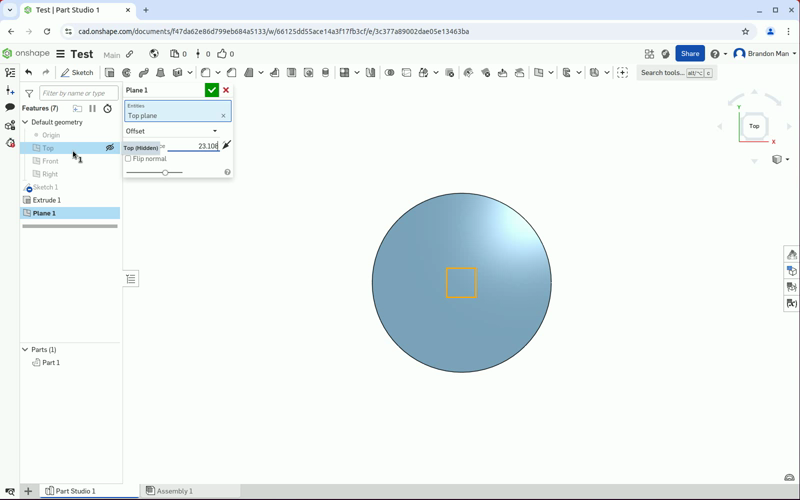
key(enter, 2)
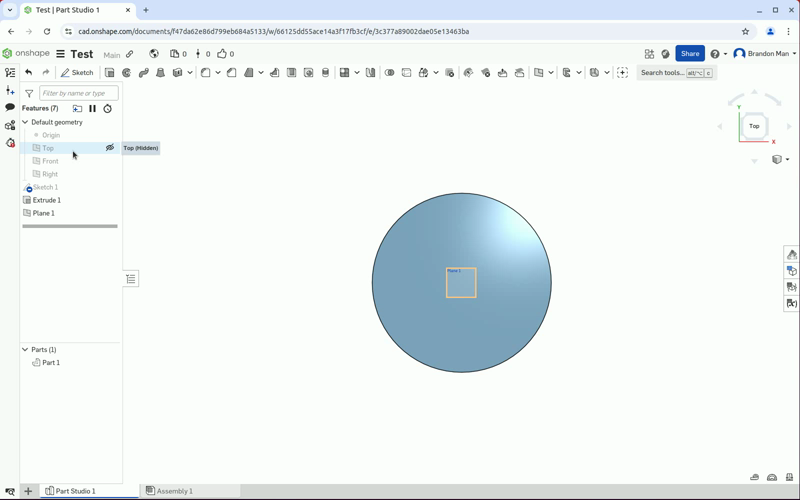
key(shift+s)
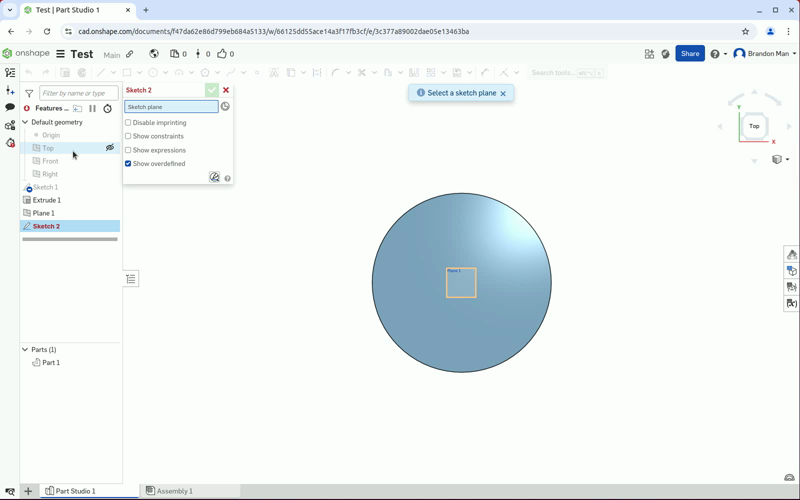
mouse_move(73, 215)
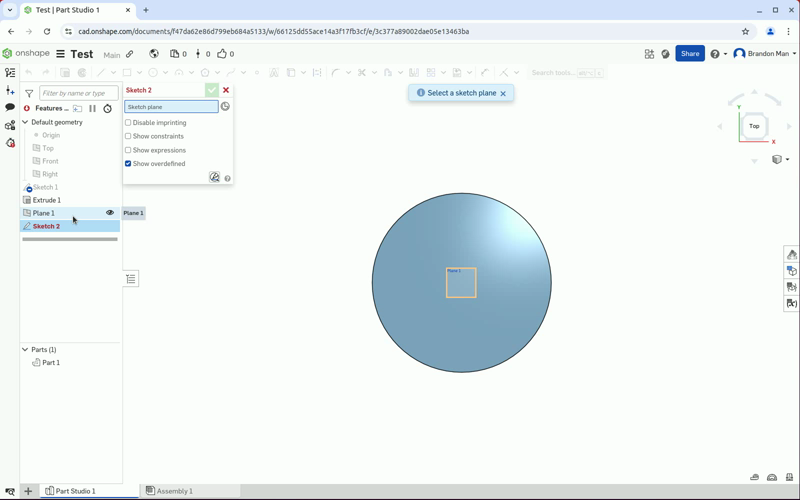
click(73, 215)
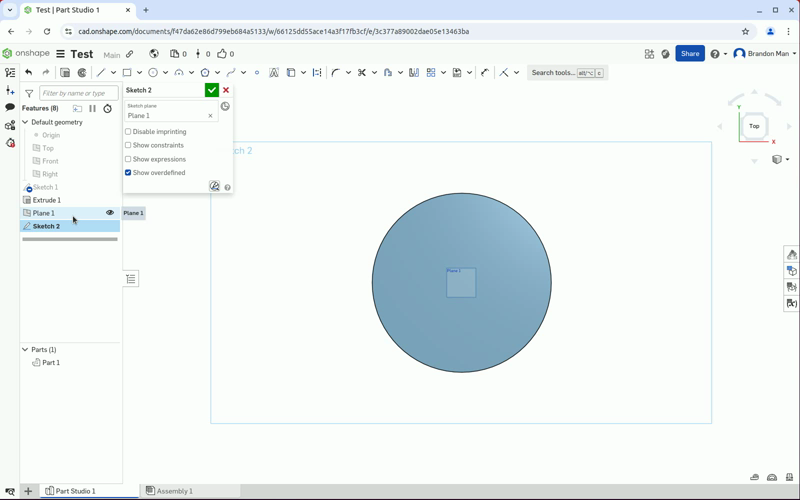
mouse_move(73, 352)
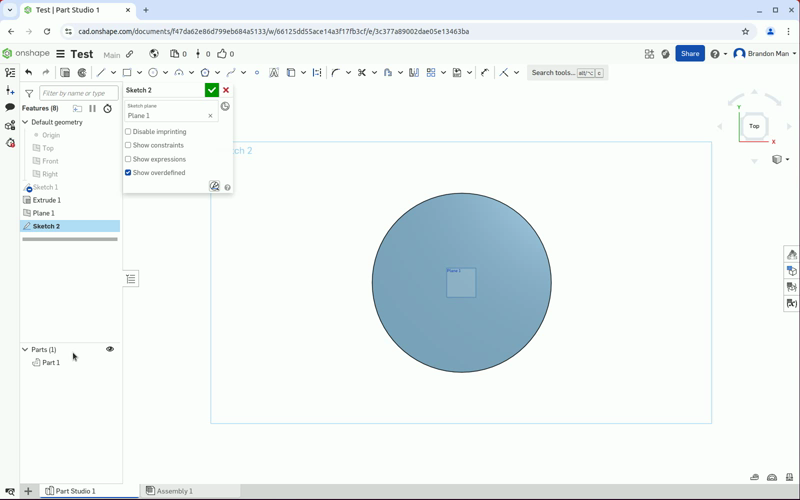
key(y)
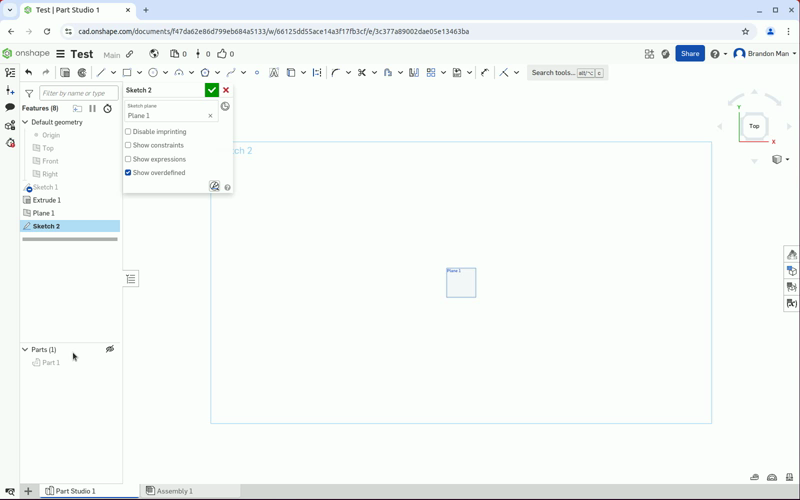
key(c)
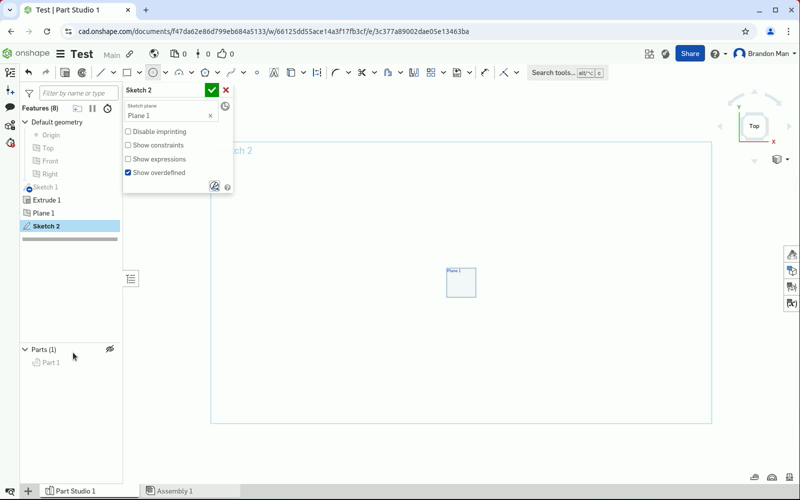
key_down(shift)
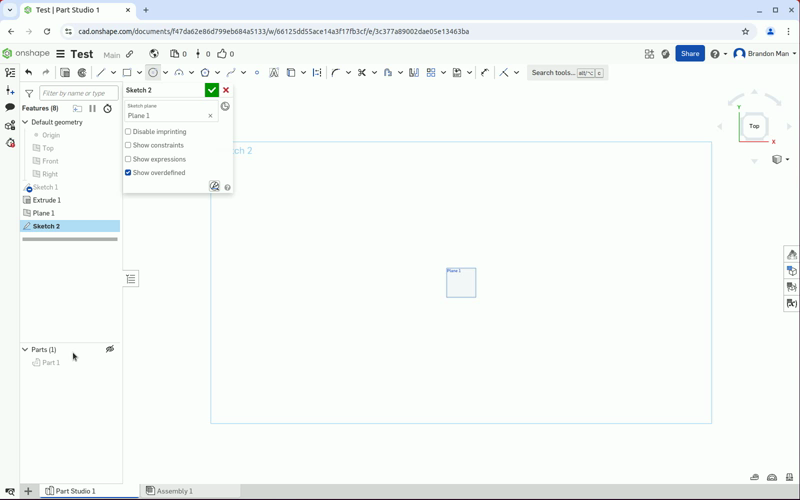
mouse_move(460, 282)
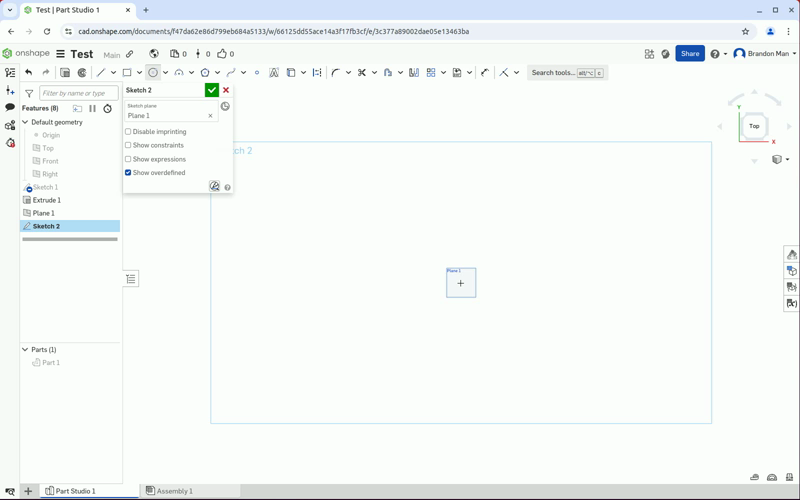
click(460, 282)
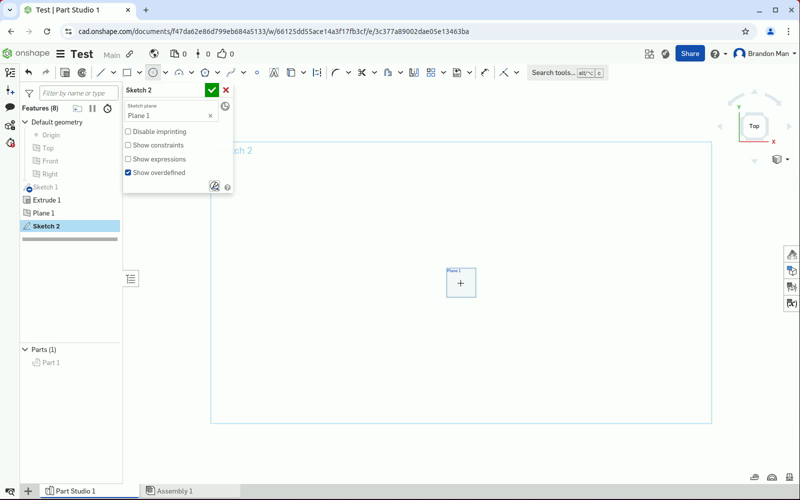
key_up(shift)
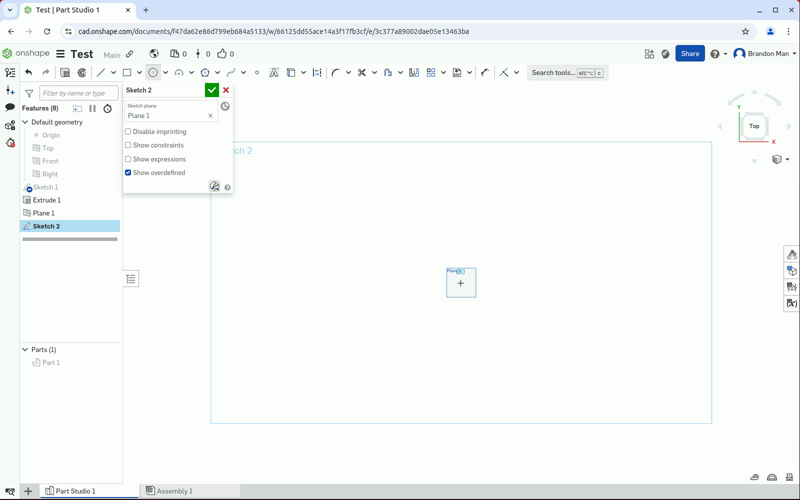
mouse_move(541, 282)
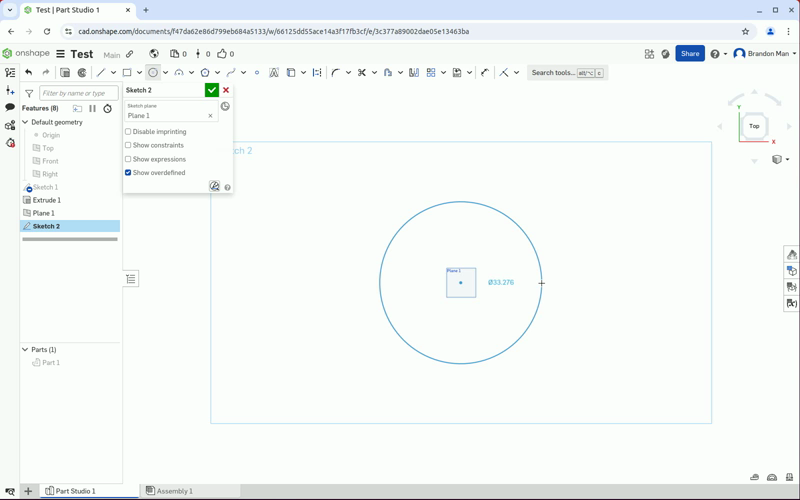
click(541, 282)
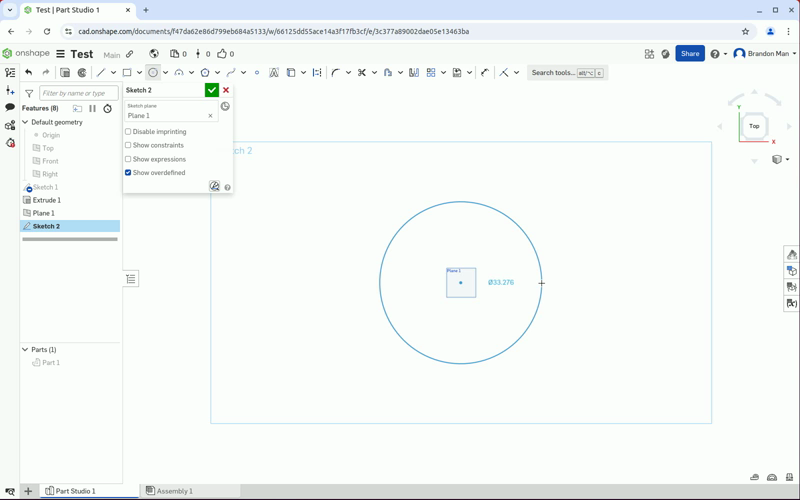
key(esc)
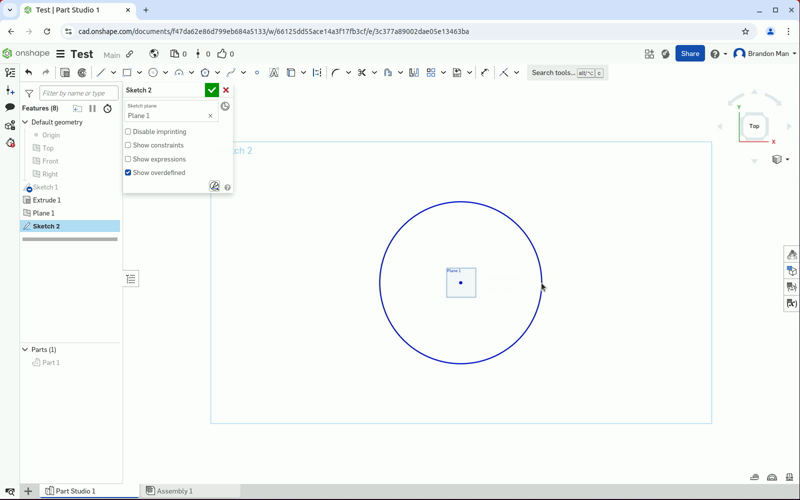
mouse_move(467, 271)
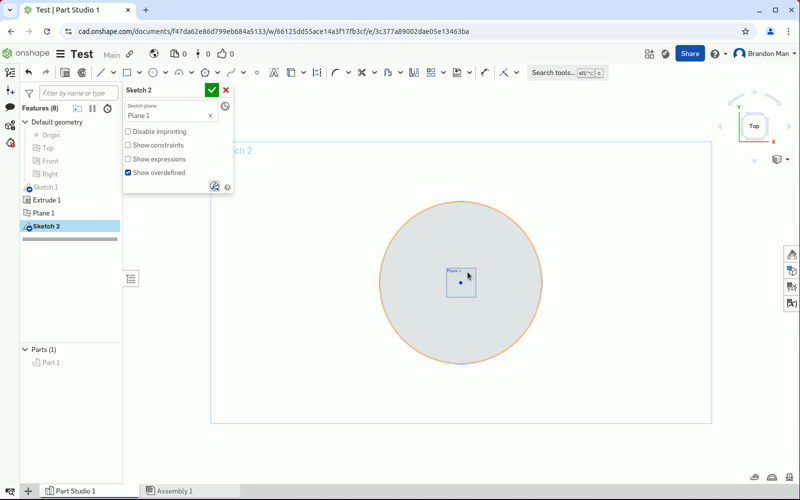
click(467, 271)
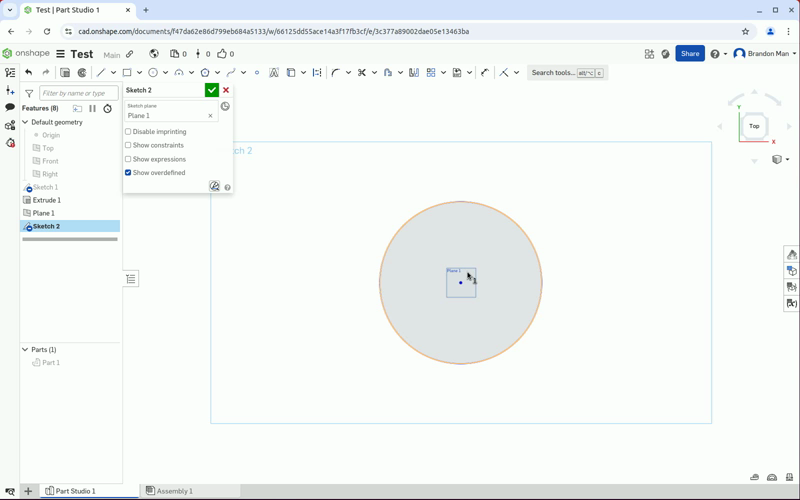
mouse_move(73, 352)
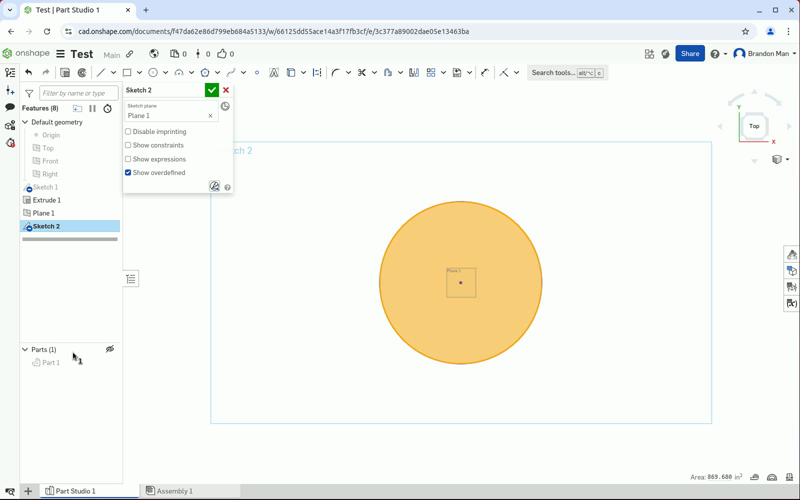
key(shift+y)
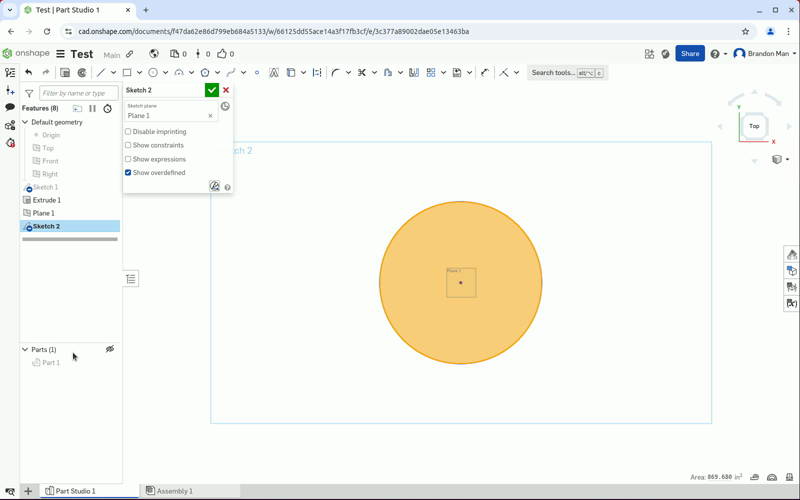
key(shift+e)
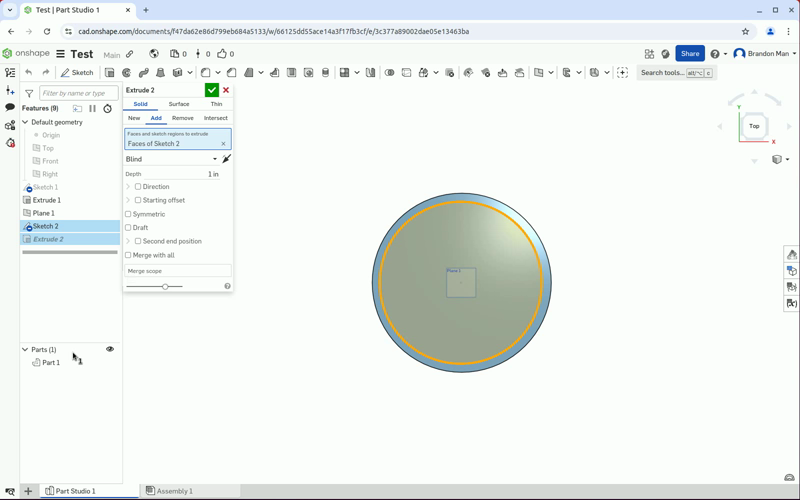
mouse_move(143, 106)
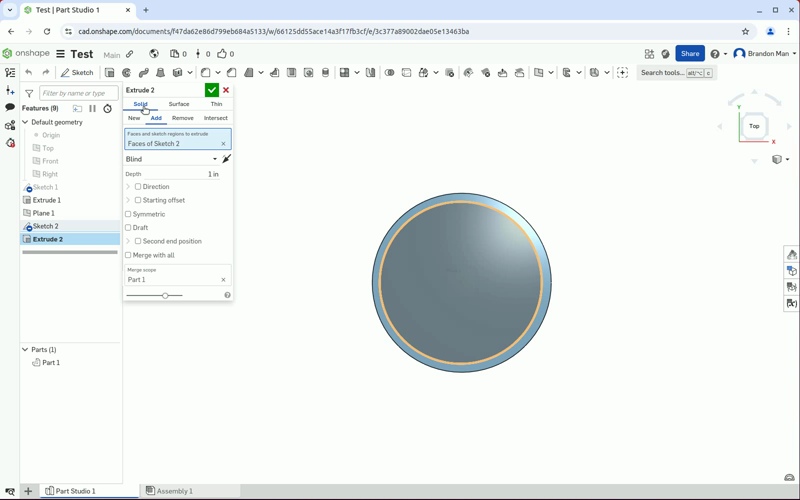
click(143, 106)
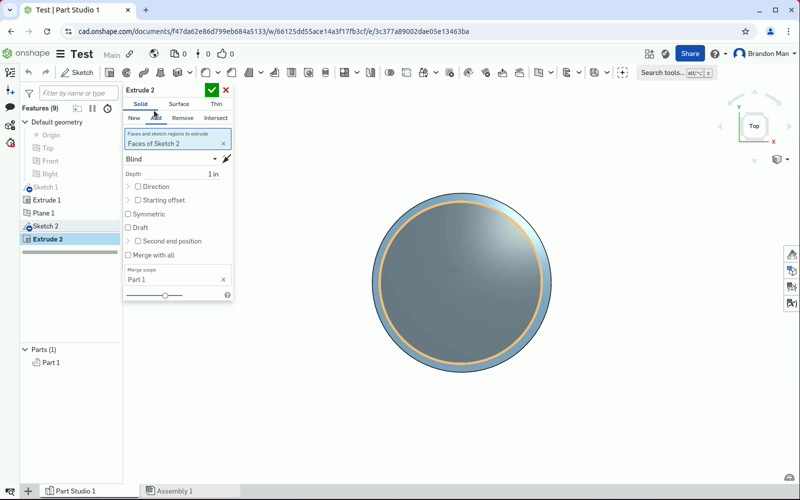
mouse_move(186, 120)
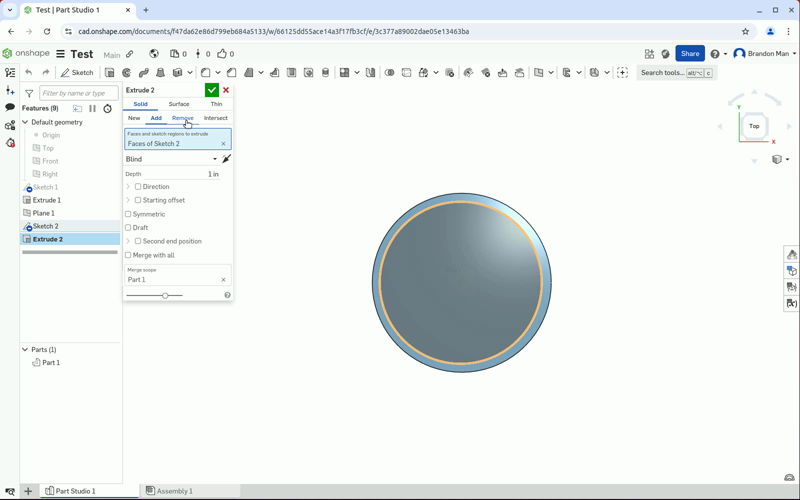
click(186, 120)
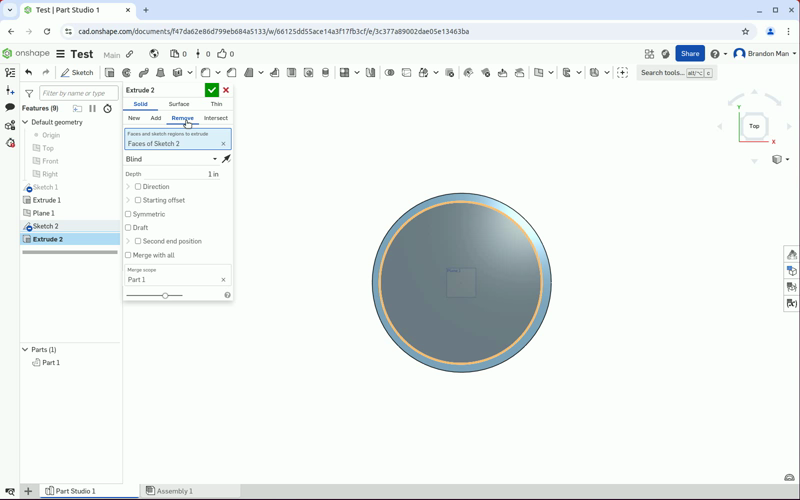
key(tab, 4)
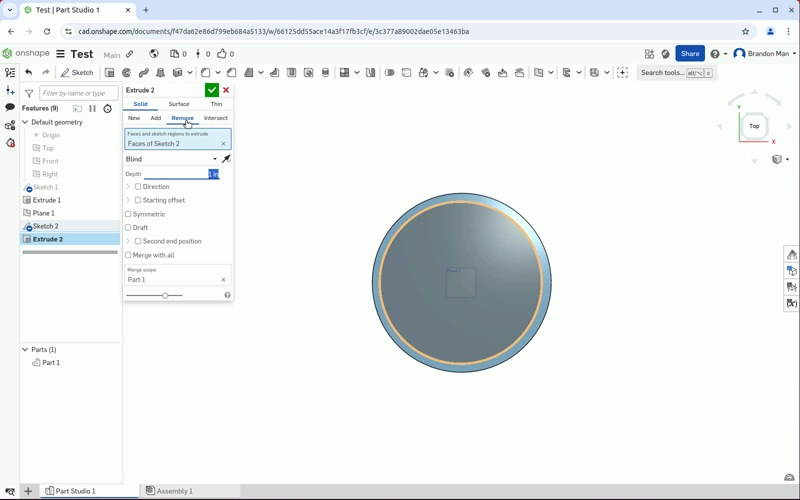
text(20.22)
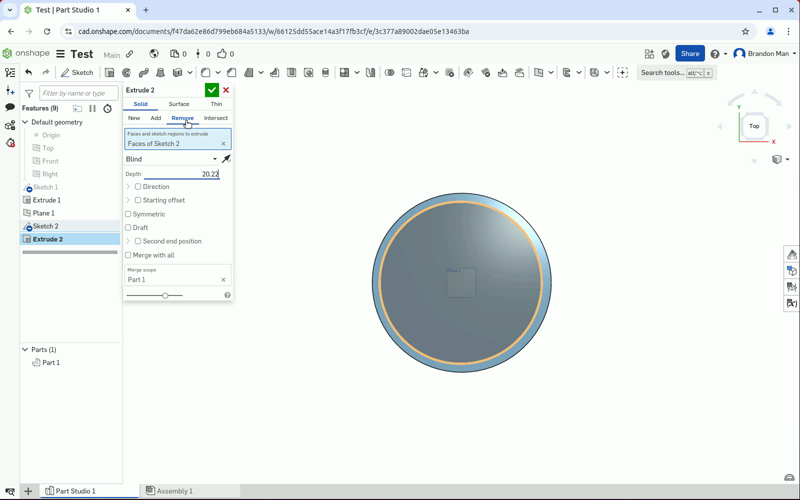
key(tab, 6)
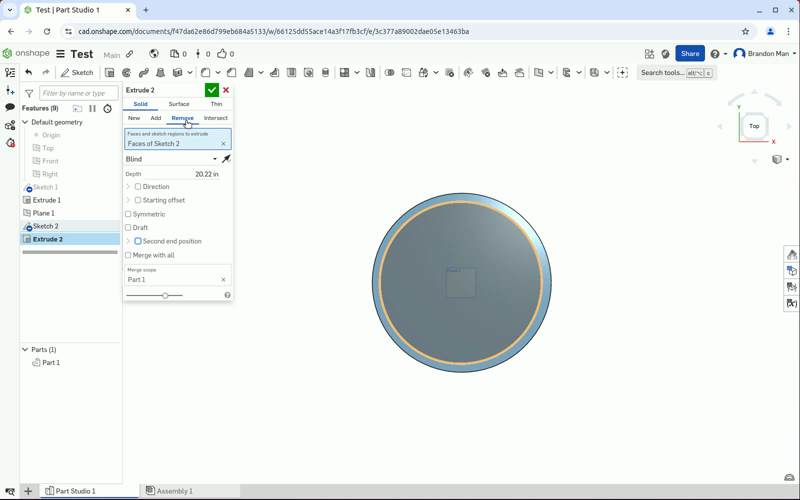
key(space)
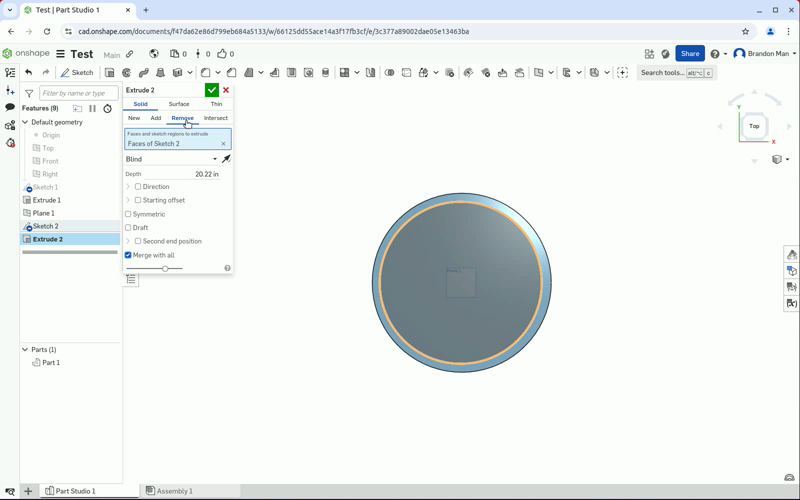
key(enter)
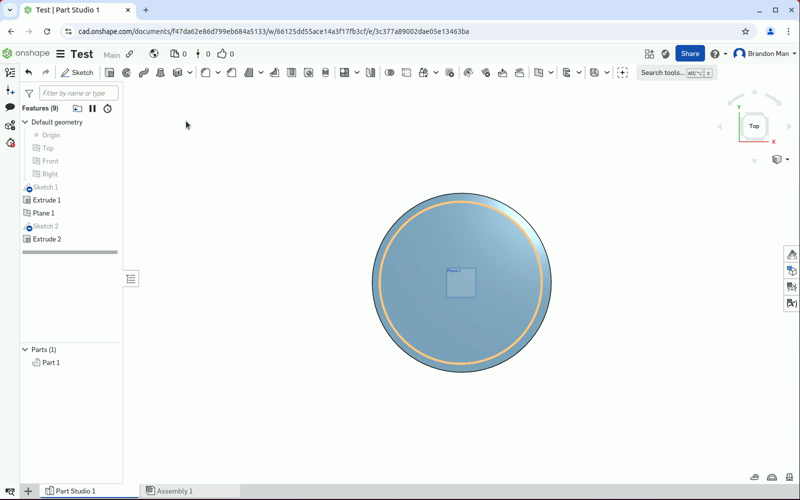
key(shift+h)
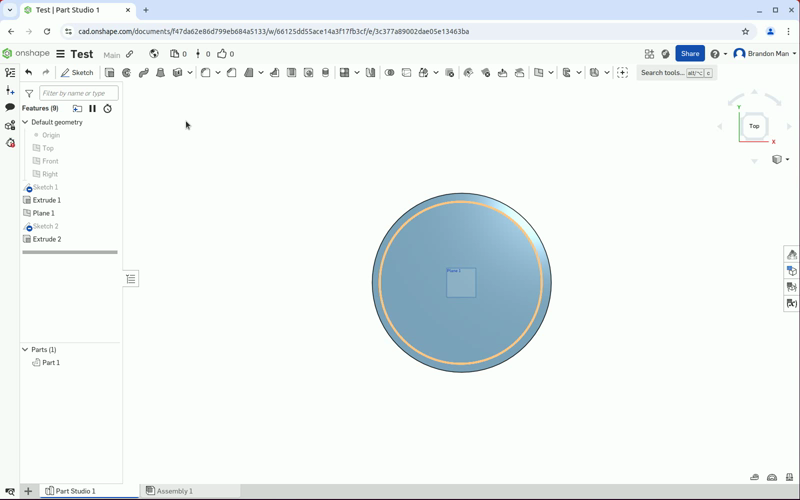
key(shift+h)
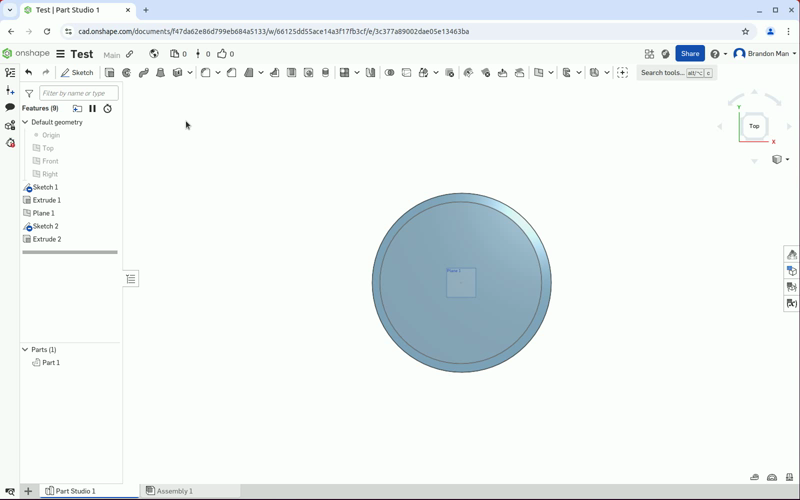
key(shift+7)
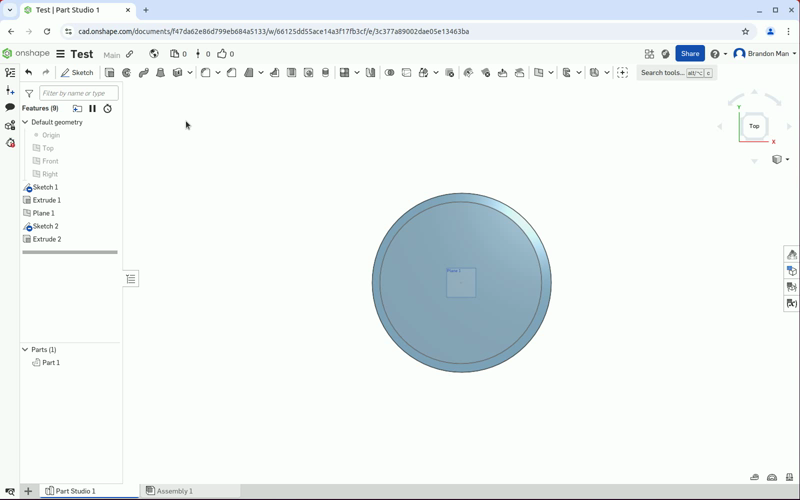
key(up, 3)
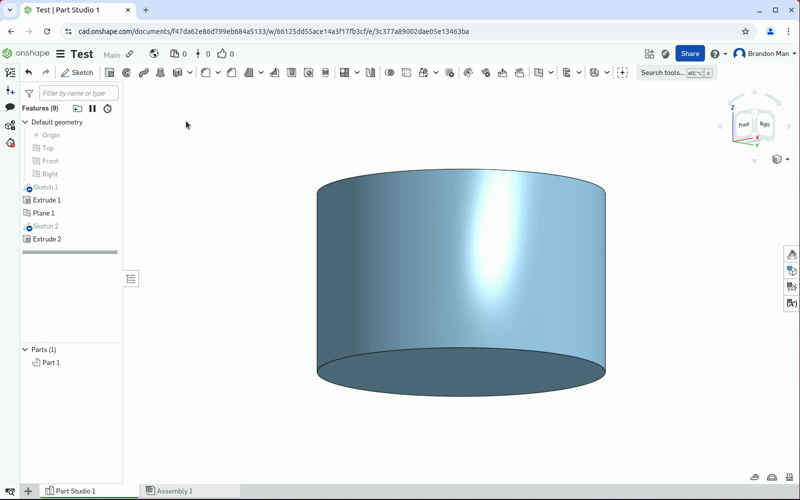
key(left, 3)
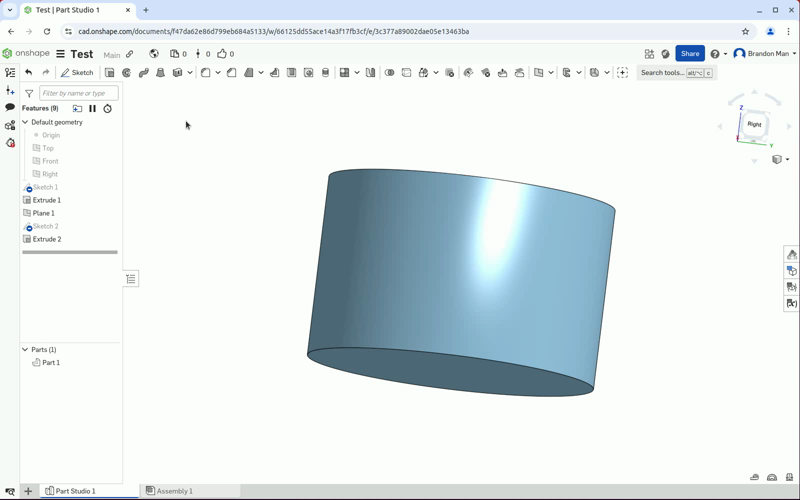
key(right, 3)
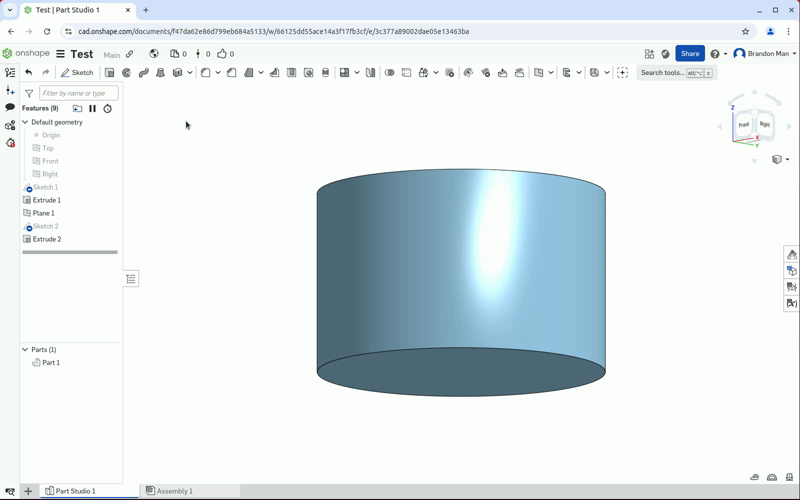
key(down, 3)
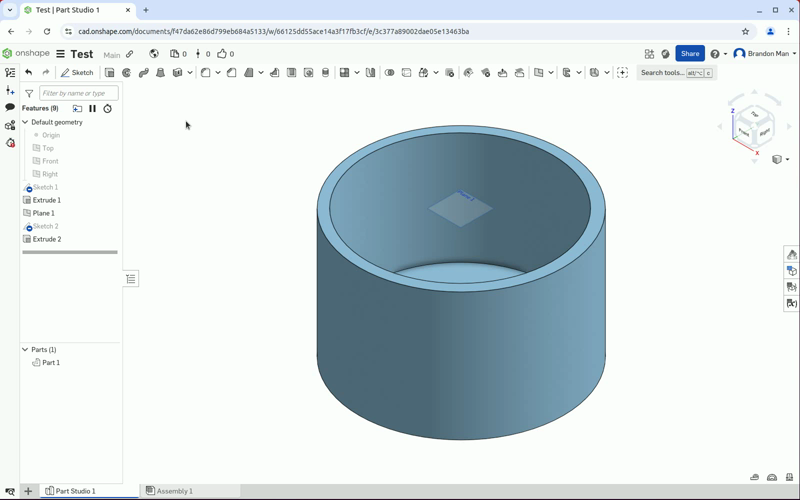
mouse_move(73, 189)
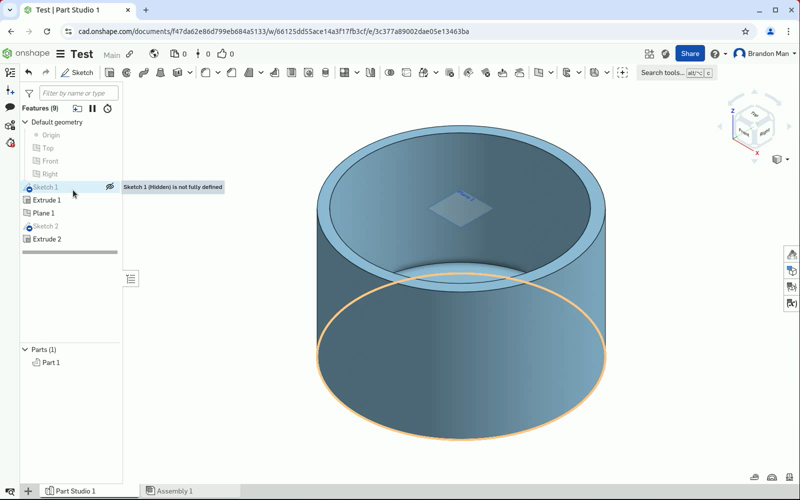
click(73, 189)